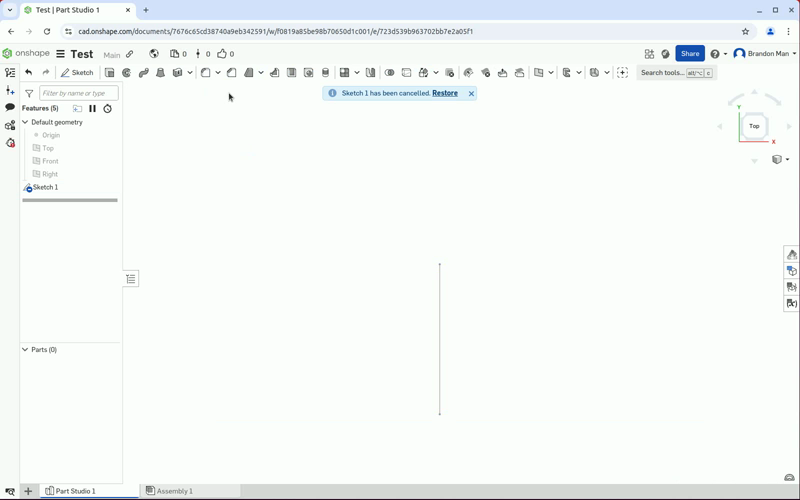
key(shift+h)
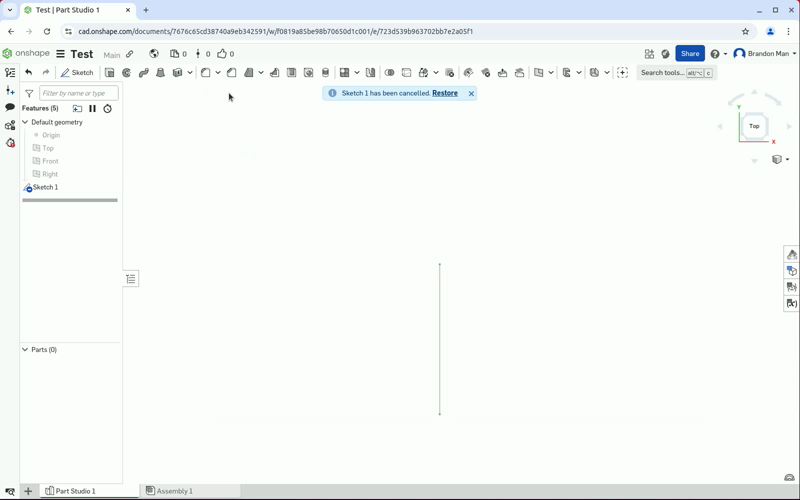
key(shift+s)
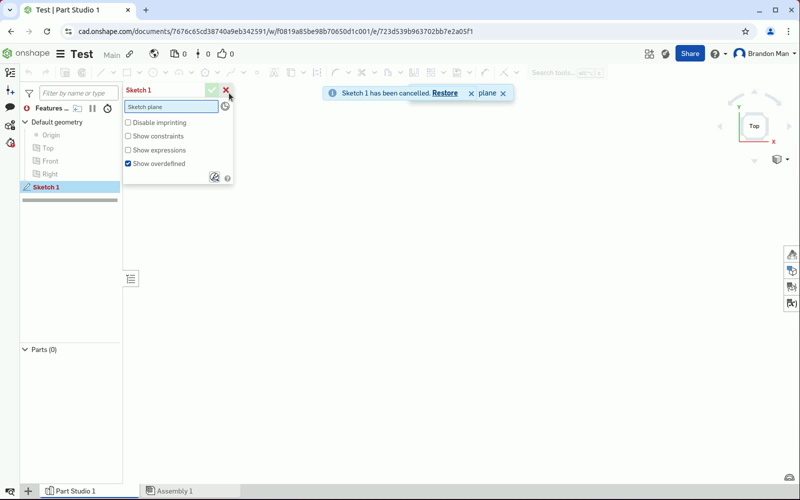
mouse_move(73, 150)
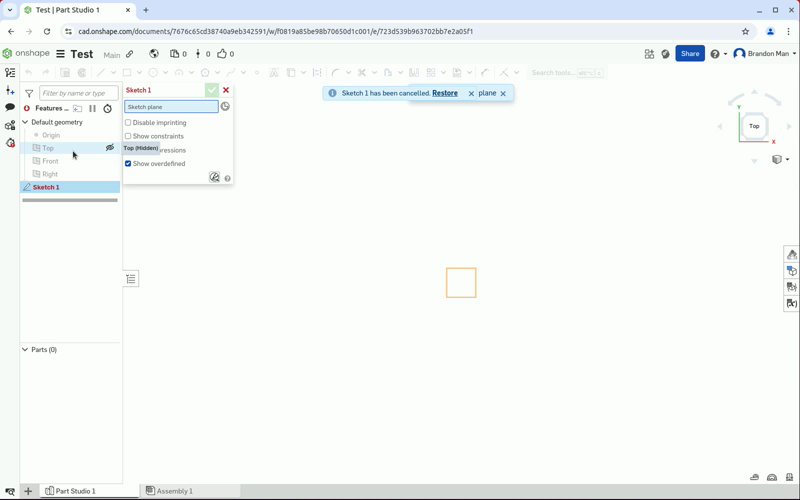
click(73, 150)
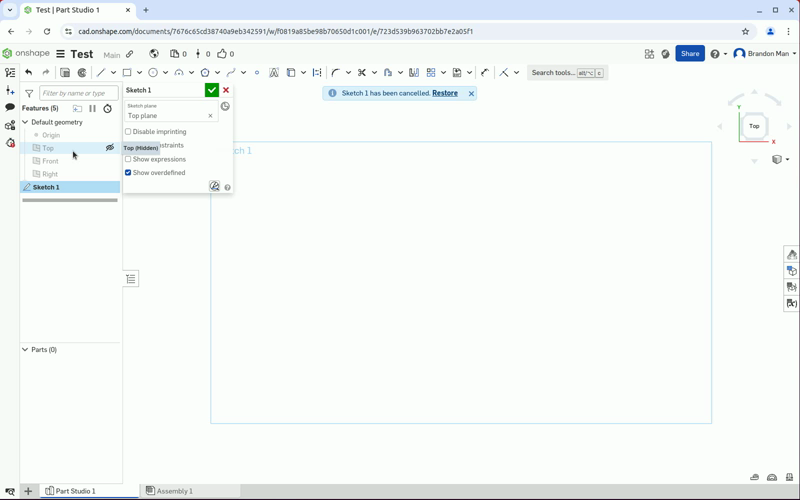
mouse_move(73, 352)
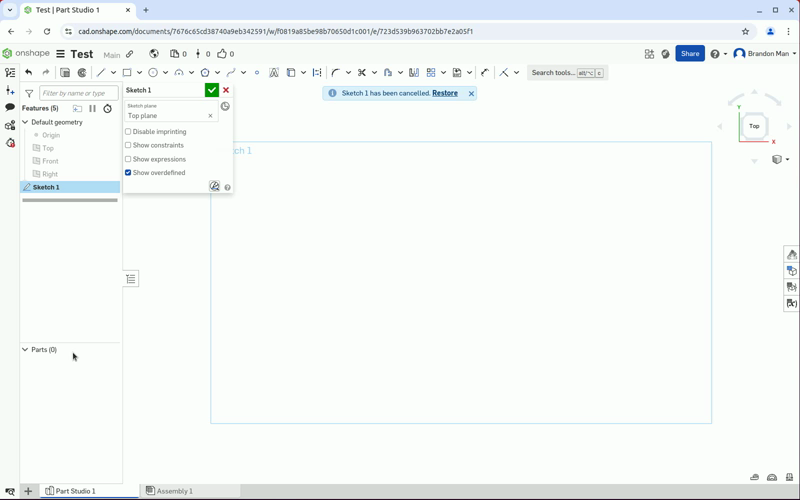
key(y)
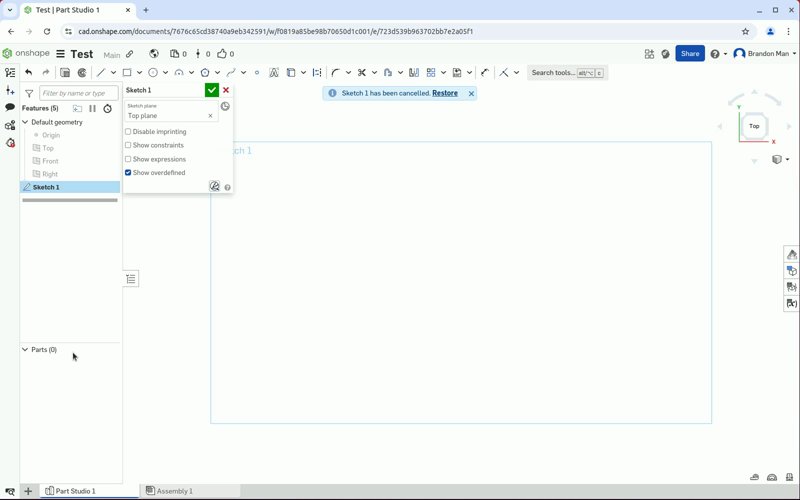
key(c)
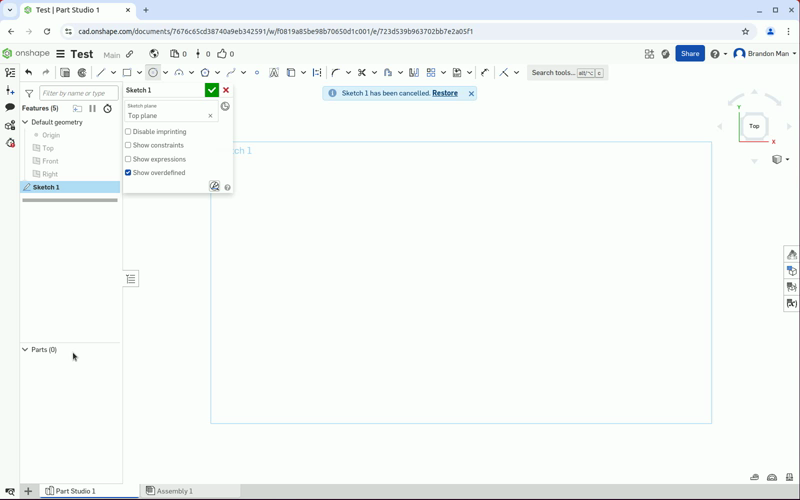
key_down(shift)
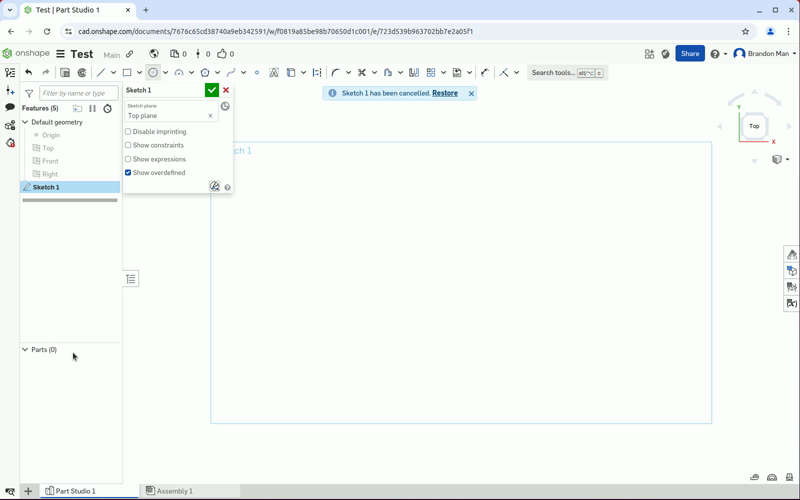
mouse_move(461, 282)
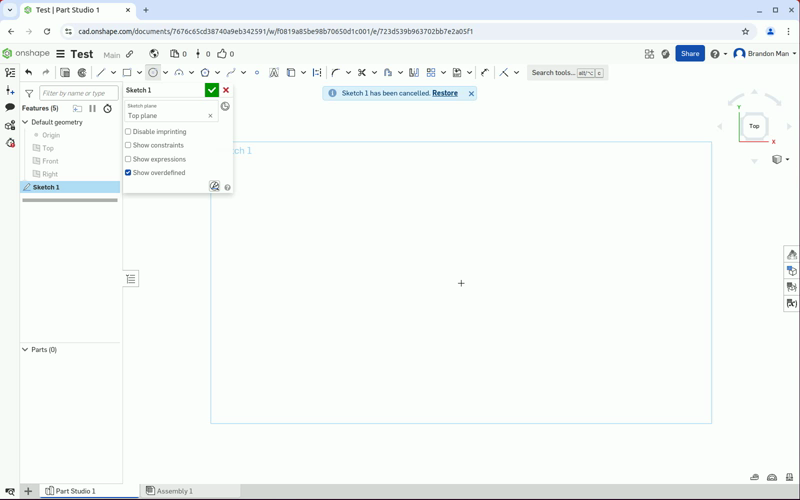
click(461, 282)
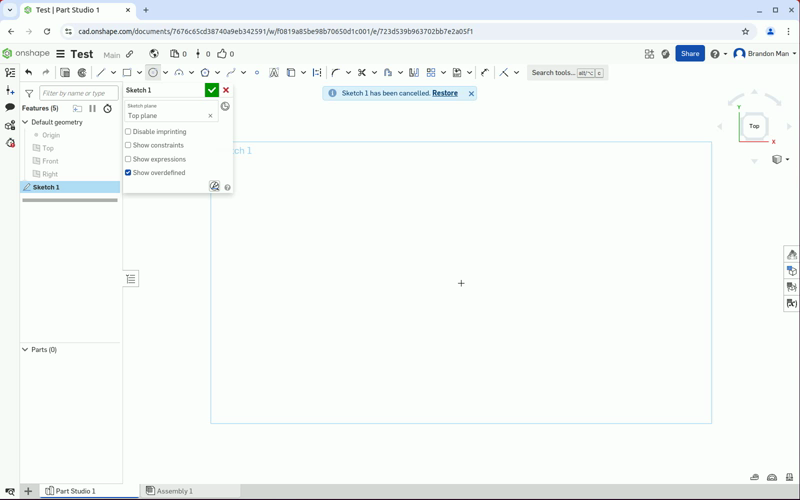
key_up(shift)
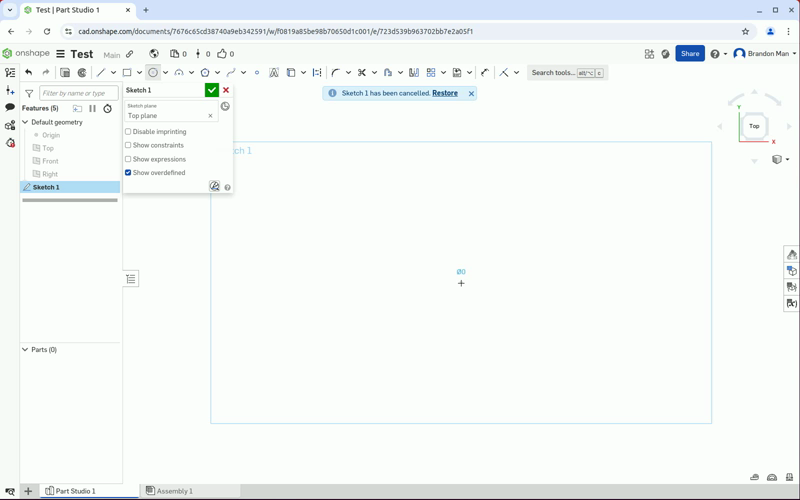
mouse_move(574, 282)
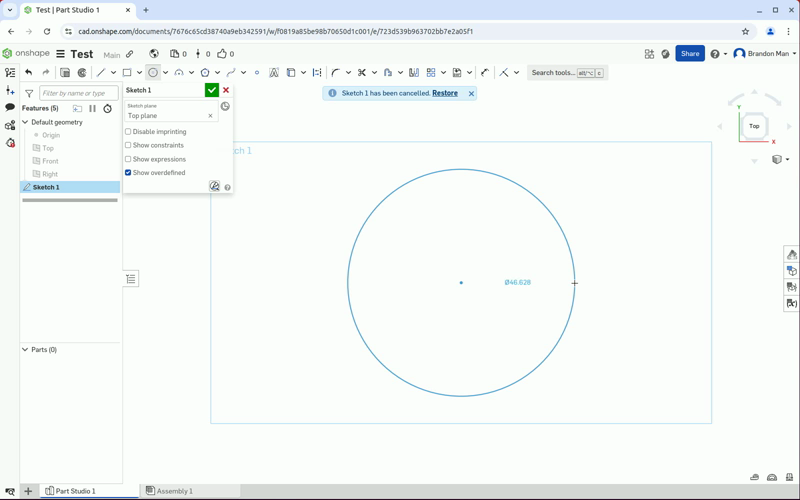
click(574, 282)
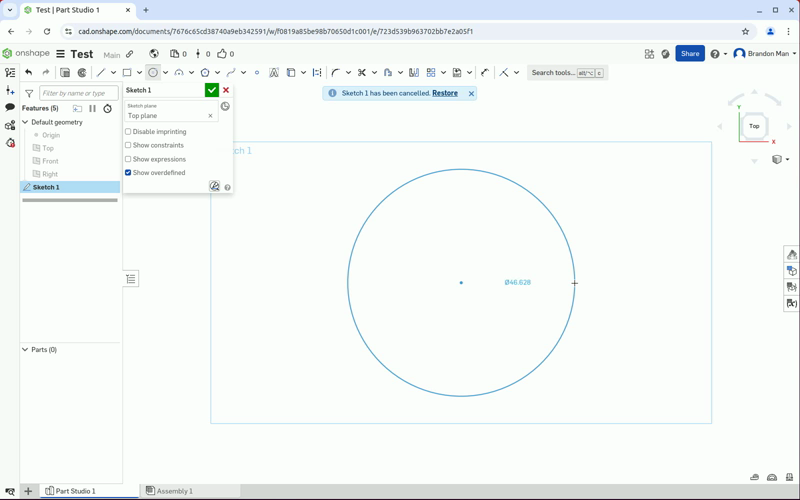
key(esc)
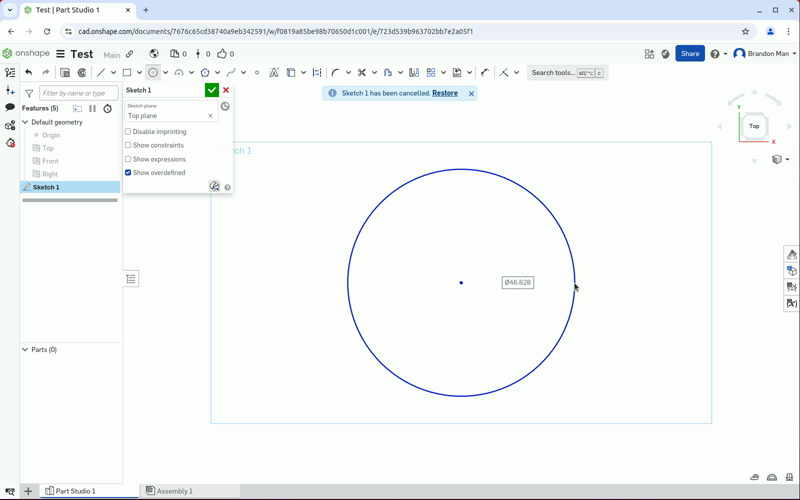
mouse_move(524, 247)
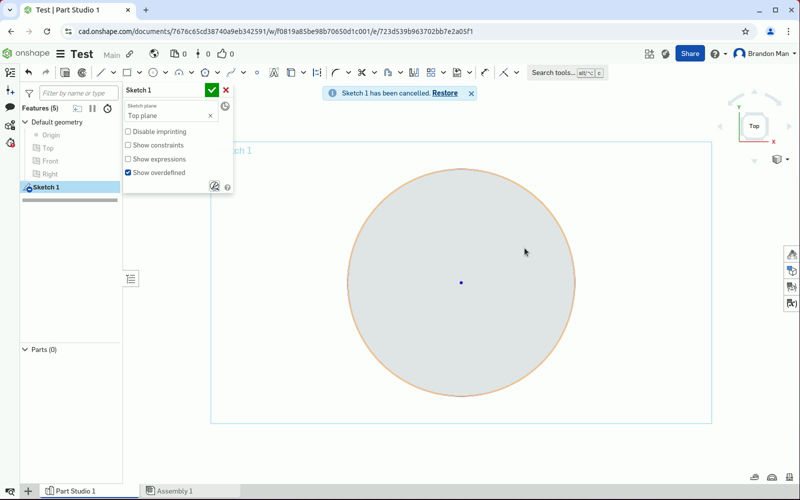
click(524, 247)
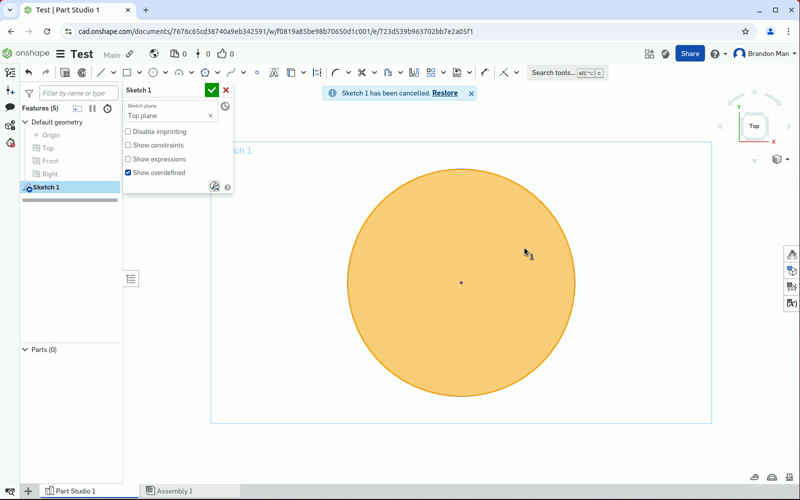
mouse_move(73, 352)
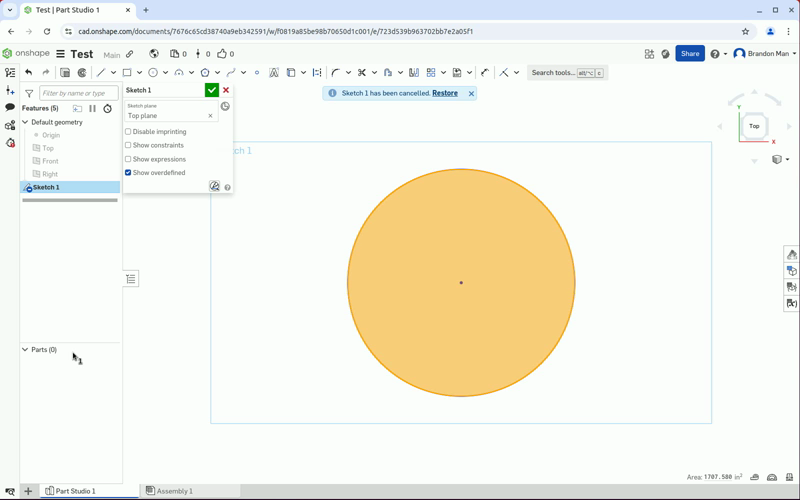
key(shift+y)
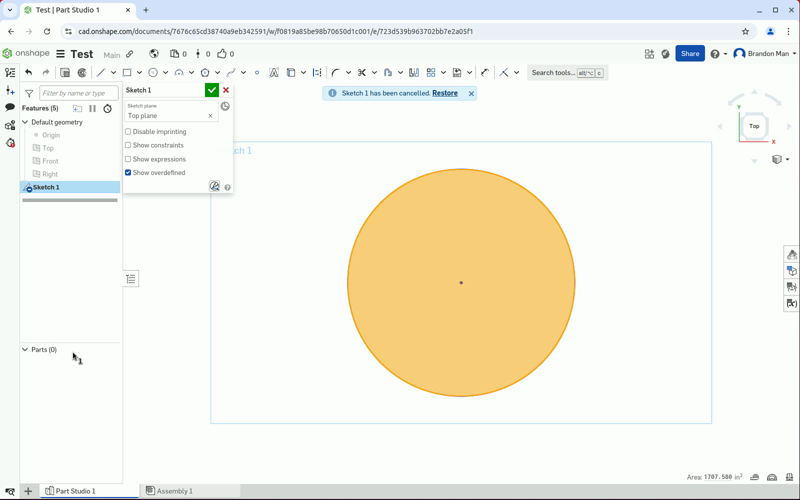
key(shift+e)
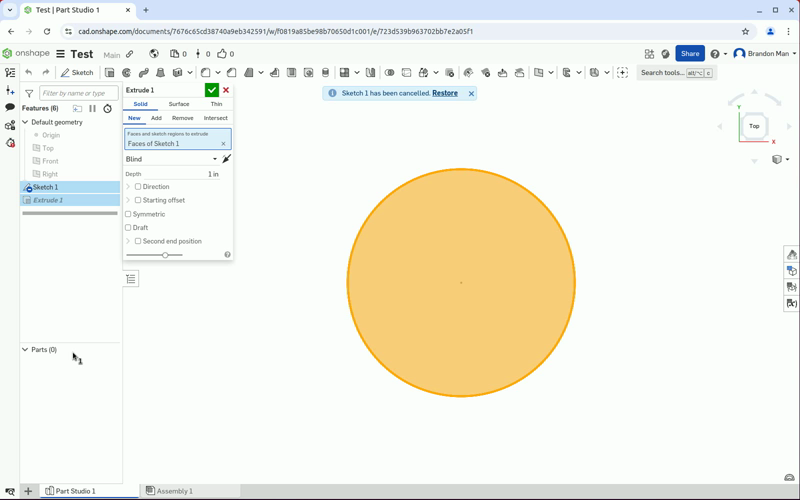
mouse_move(143, 106)
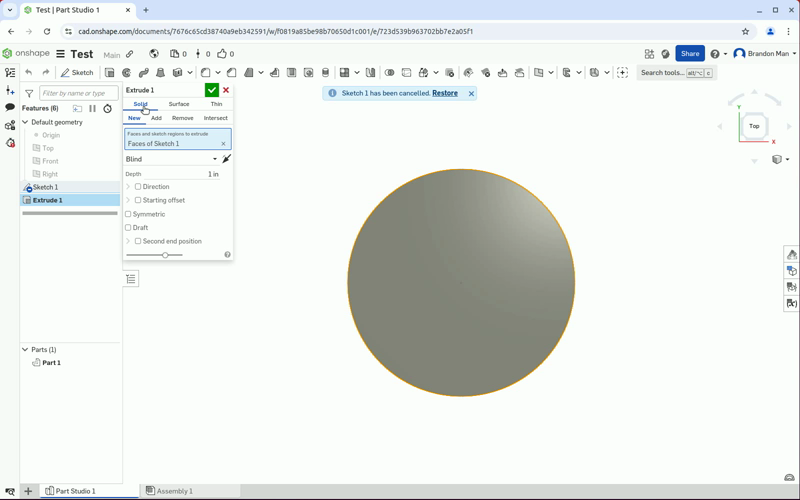
click(143, 106)
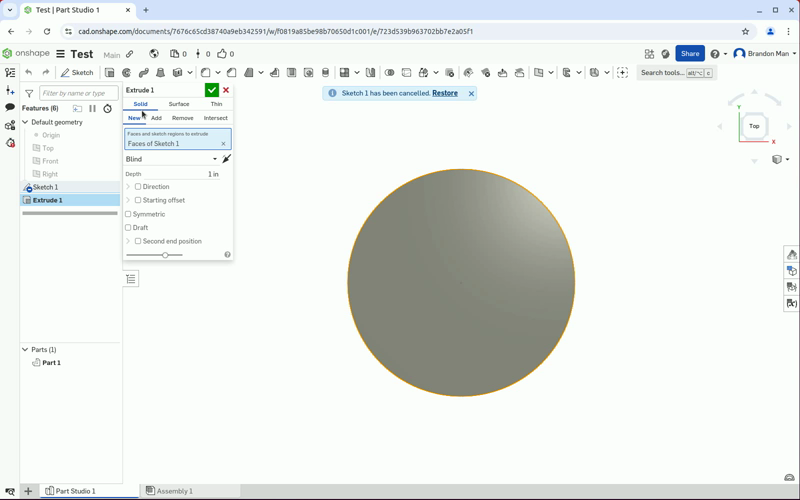
mouse_move(137, 120)
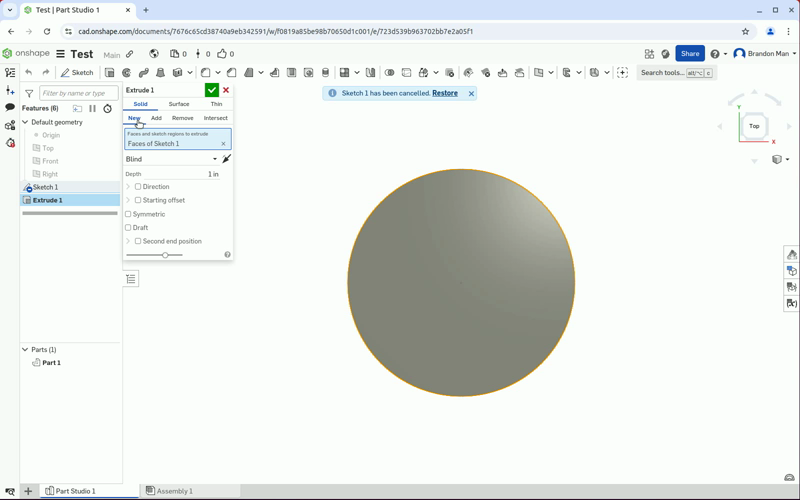
click(137, 120)
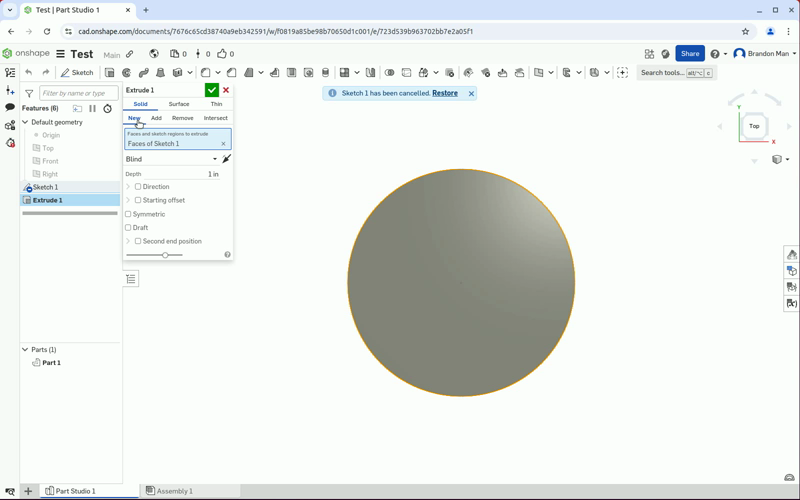
key(tab, 4)
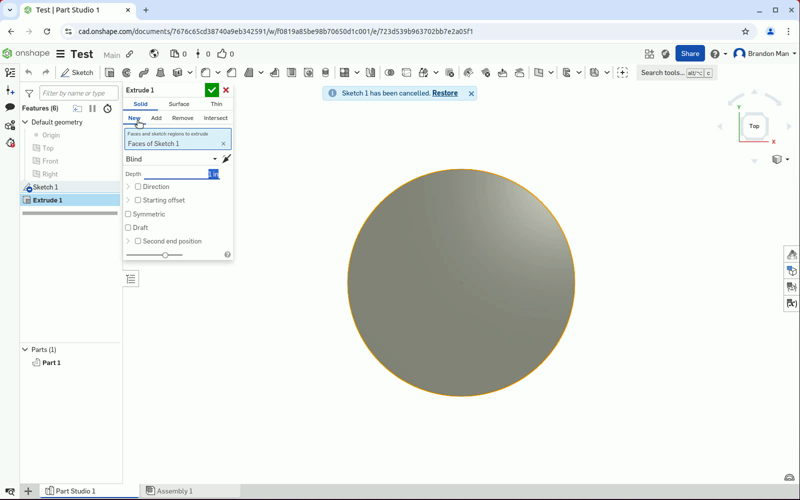
text(9.628)
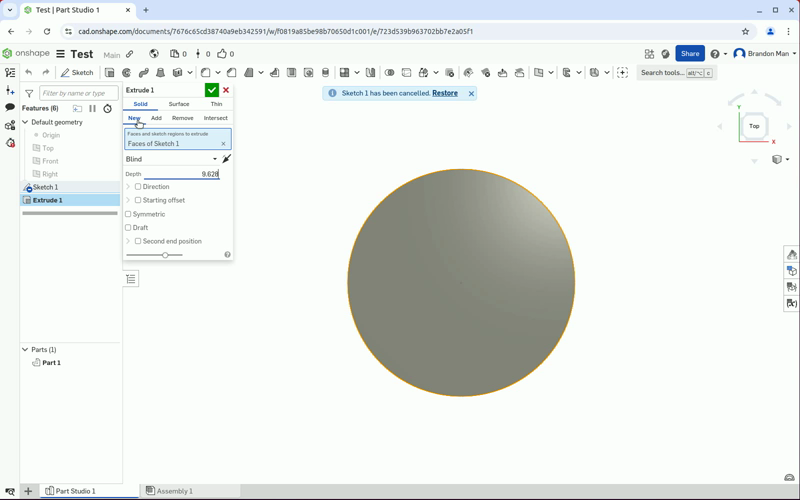
key(enter)
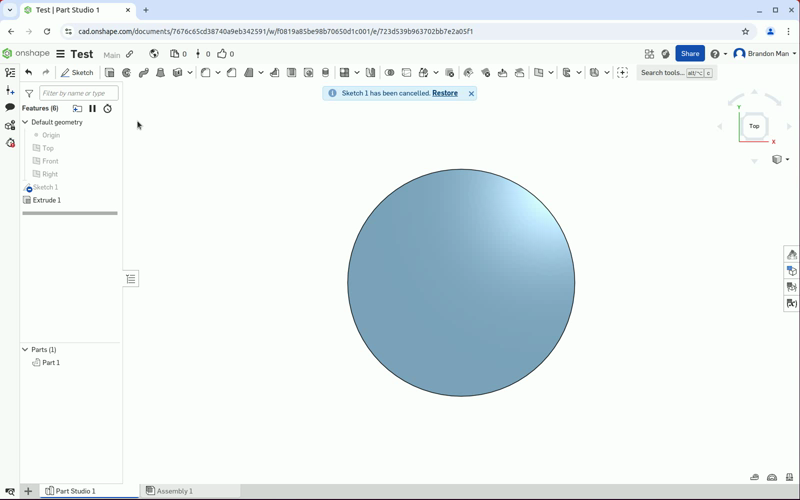
key(shift+h)
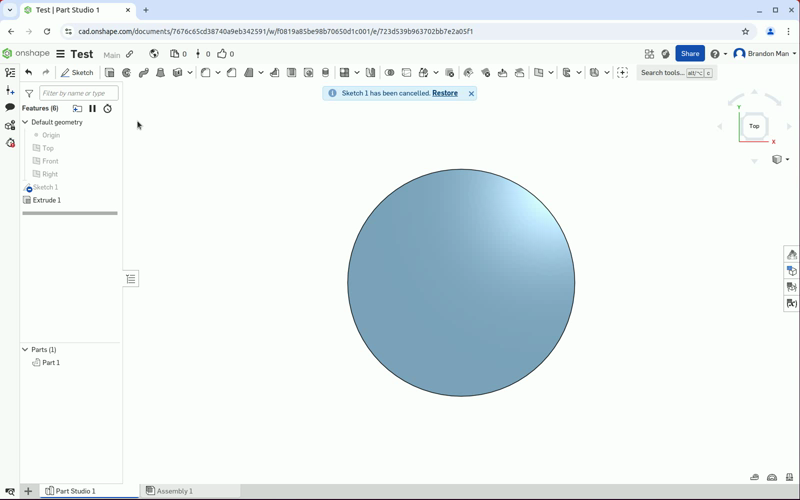
key(shift+h)
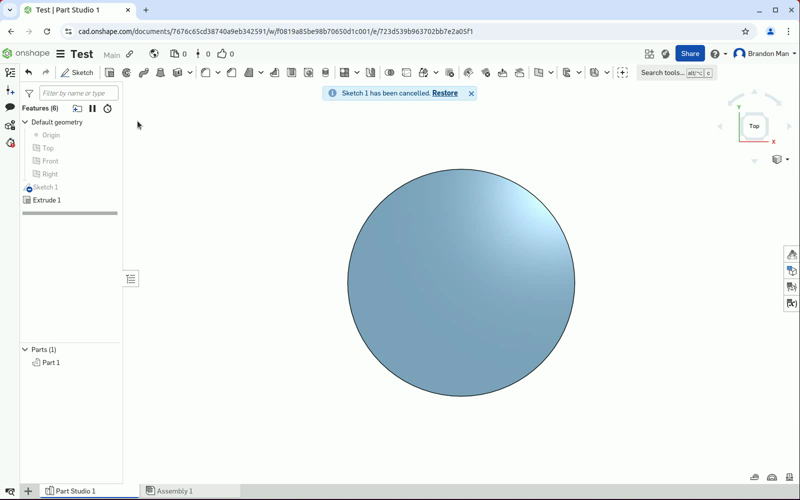
mouse_move(73, 189)
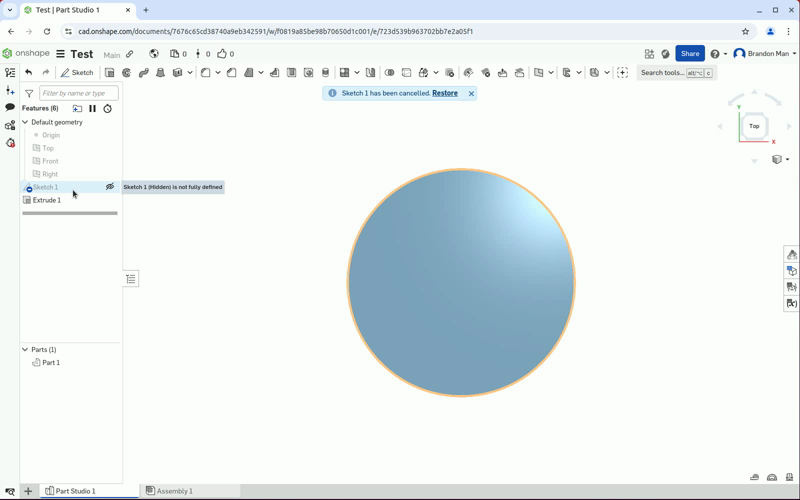
click(73, 189)
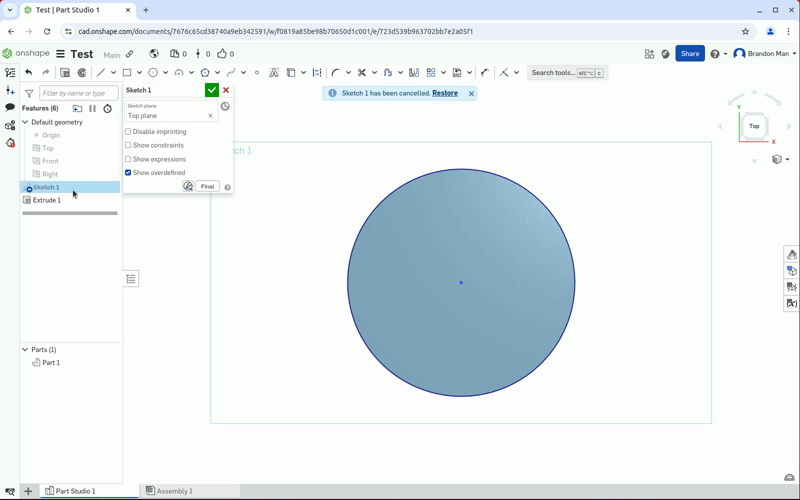
mouse_move(229, 92)
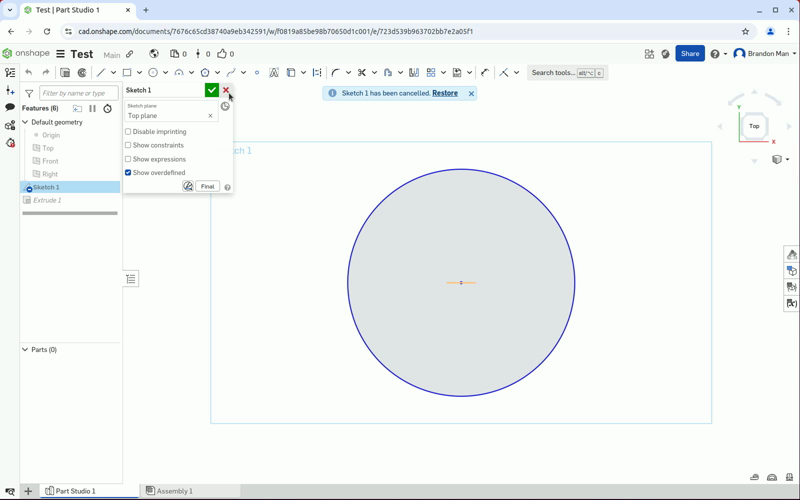
click(229, 92)
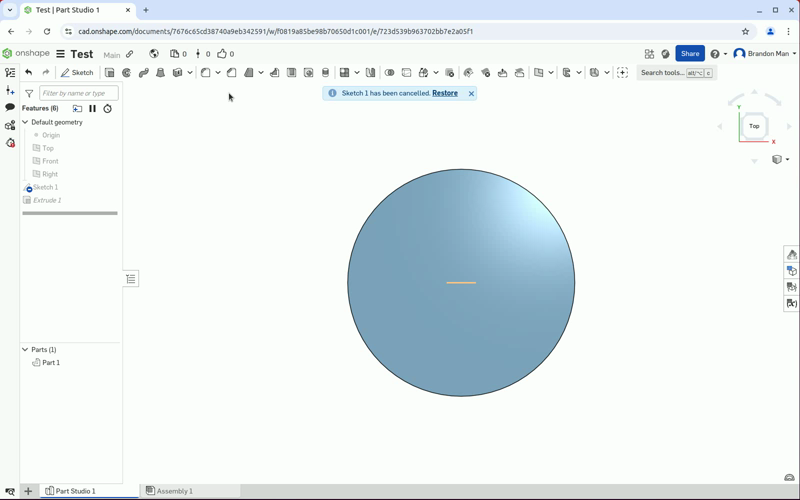
mouse_move(541, 75)
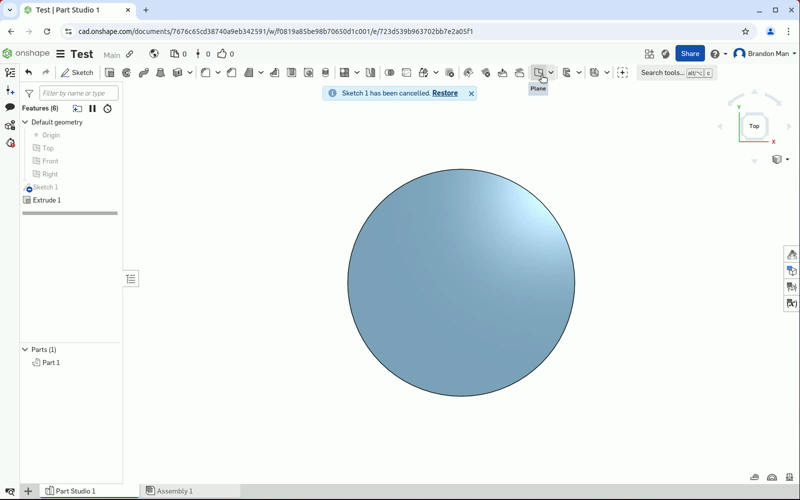
click(541, 75)
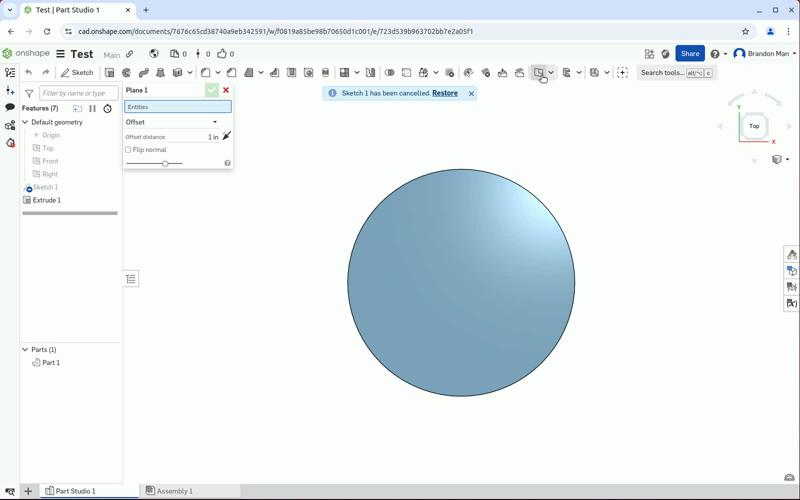
mouse_move(73, 150)
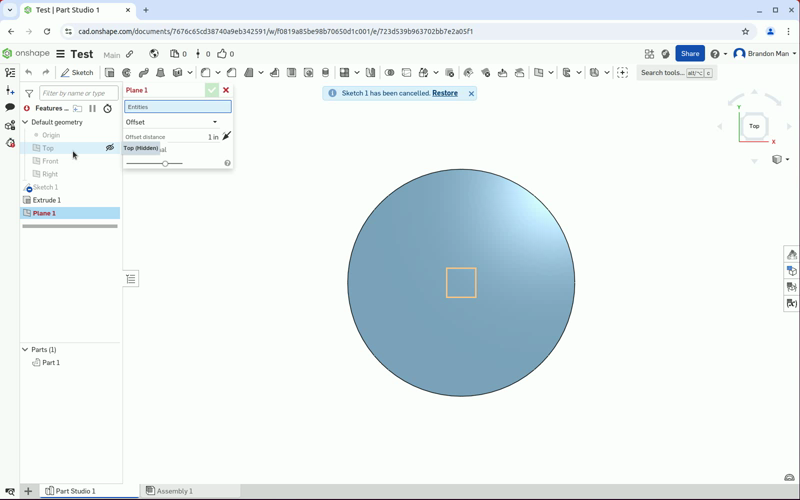
click(73, 150)
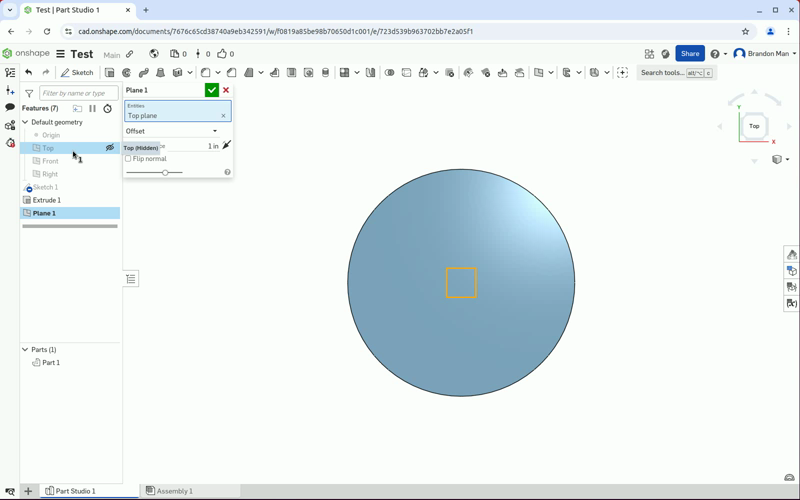
key(tab, 2)
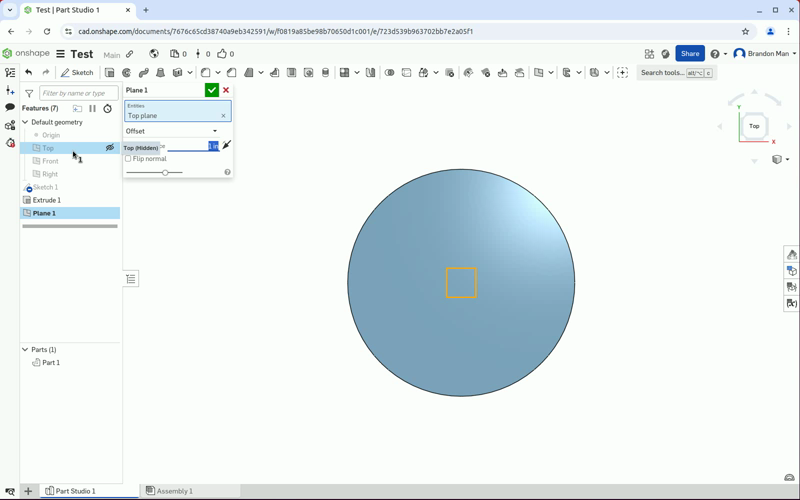
text(9.613)
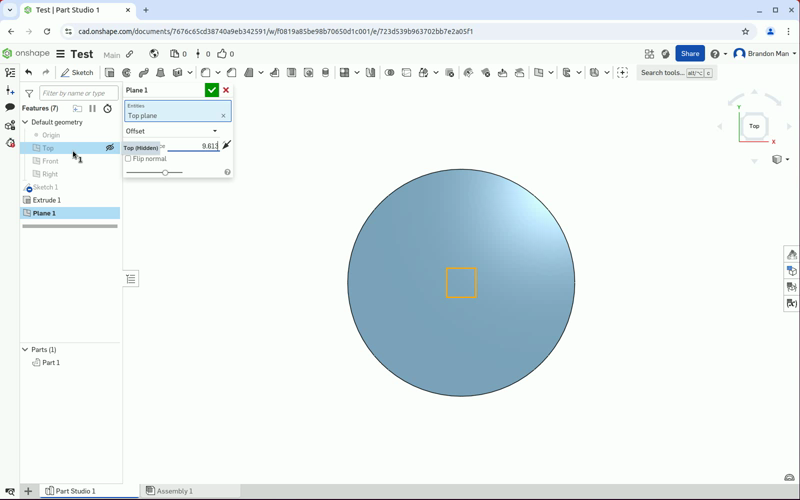
key(enter, 2)
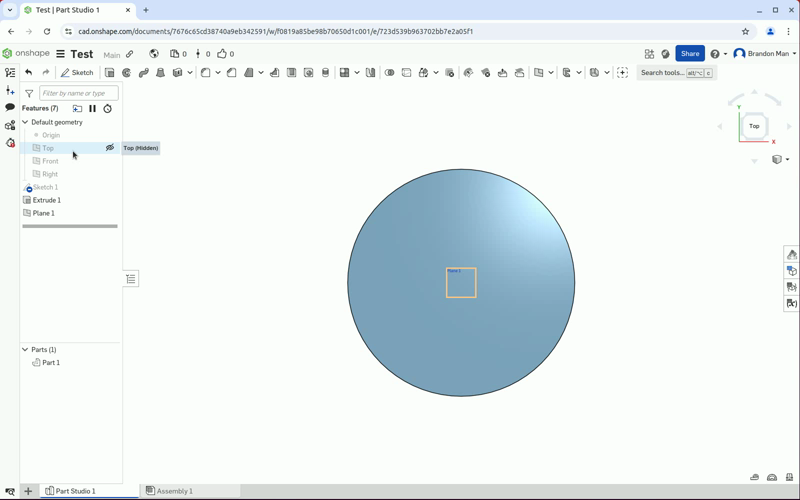
key(shift+s)
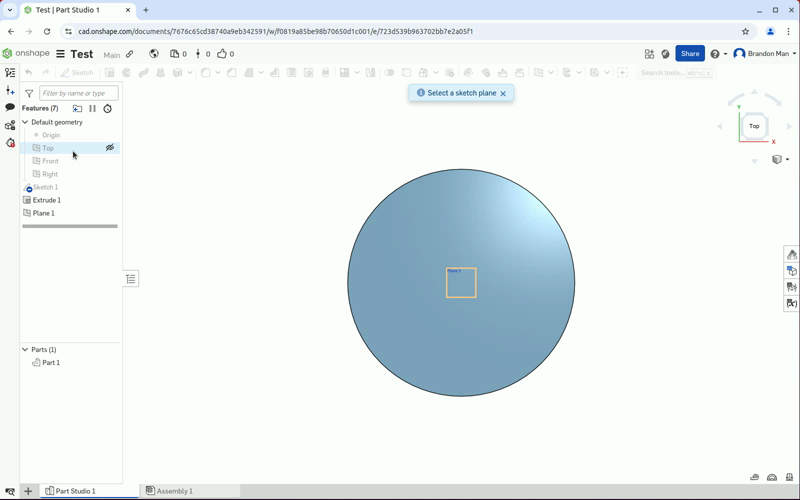
mouse_move(73, 215)
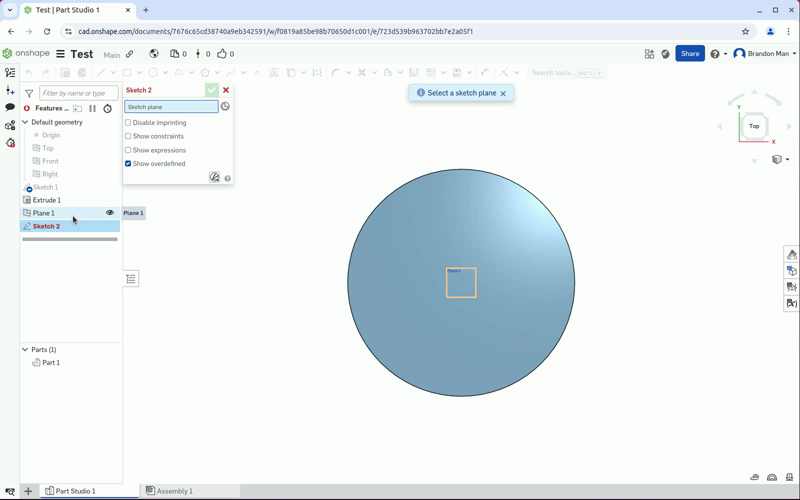
click(73, 215)
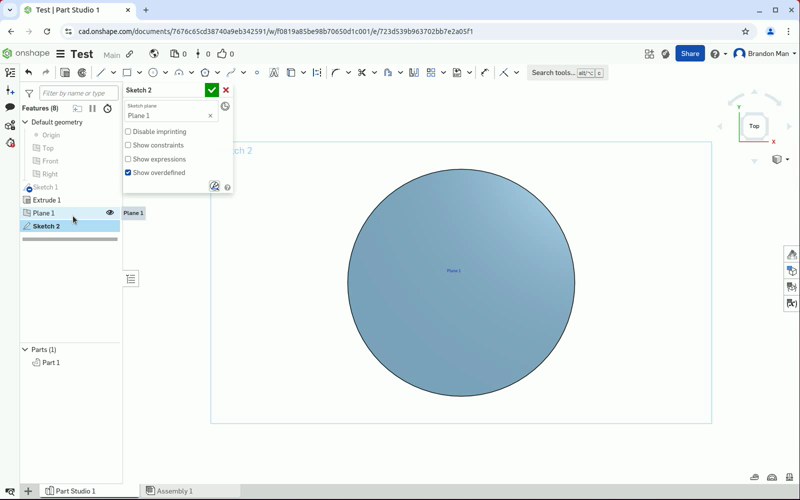
mouse_move(73, 352)
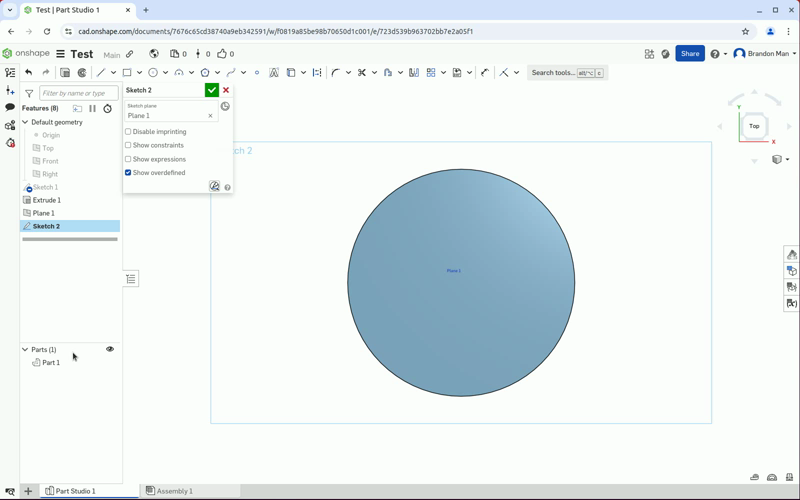
key(y)
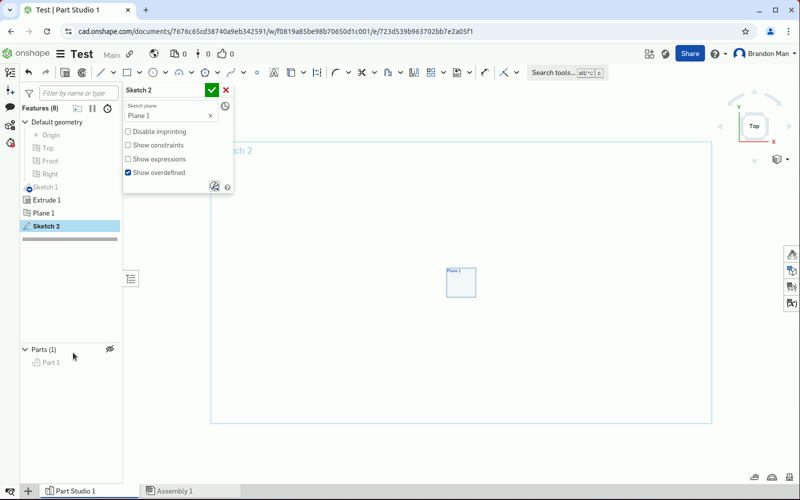
key(c)
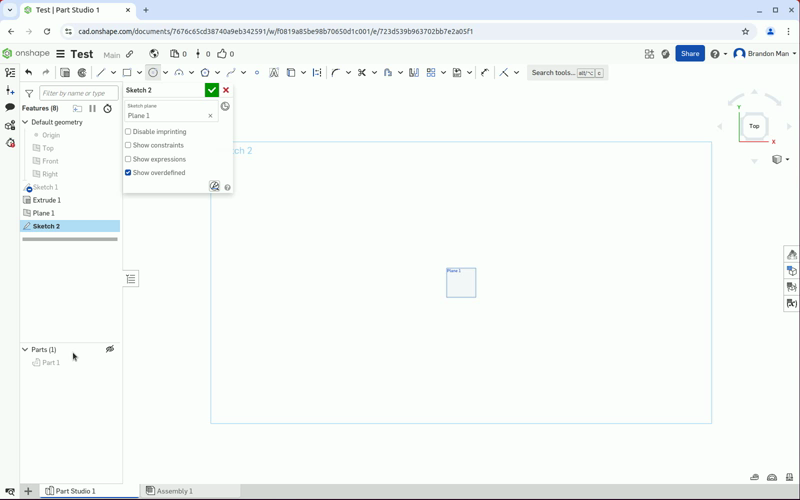
key_down(shift)
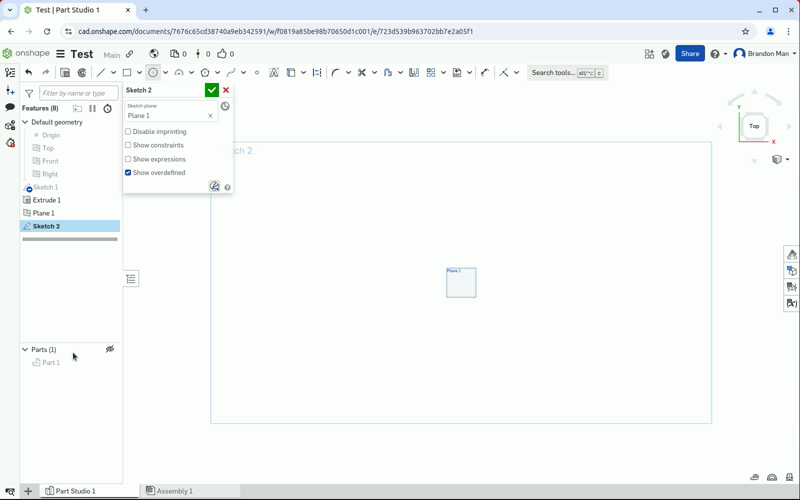
mouse_move(461, 282)
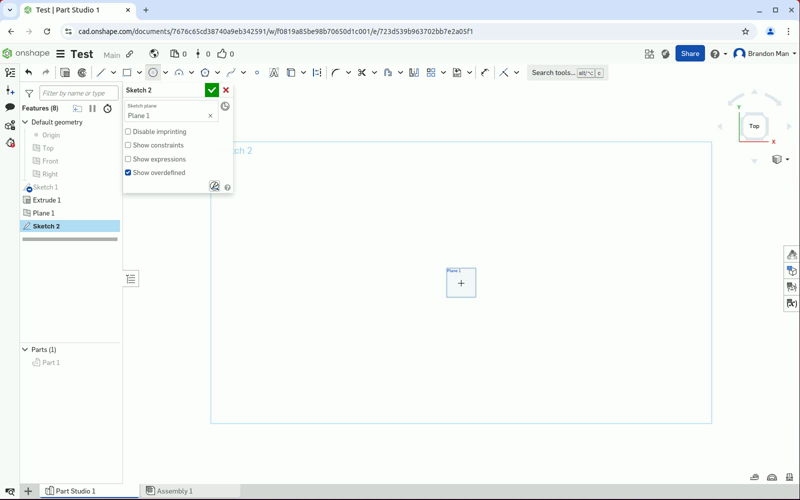
click(461, 282)
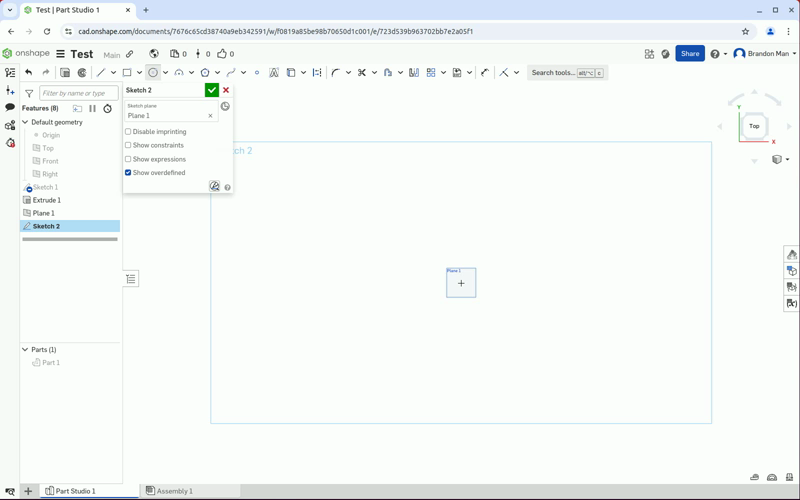
key_up(shift)
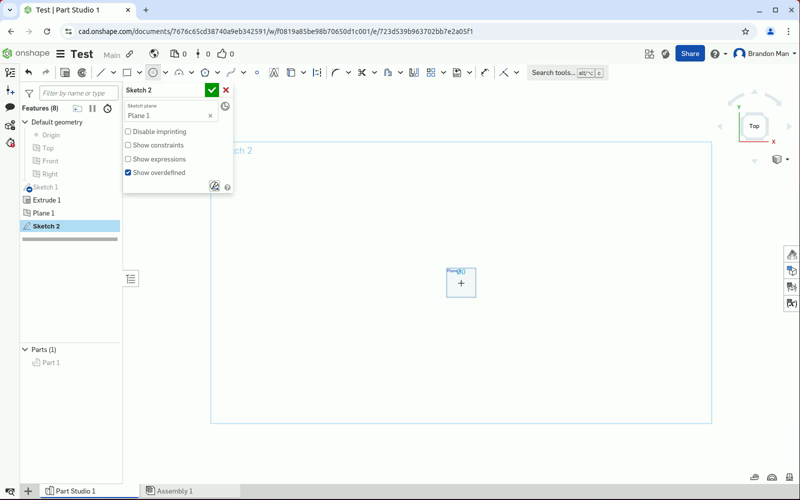
mouse_move(482, 282)
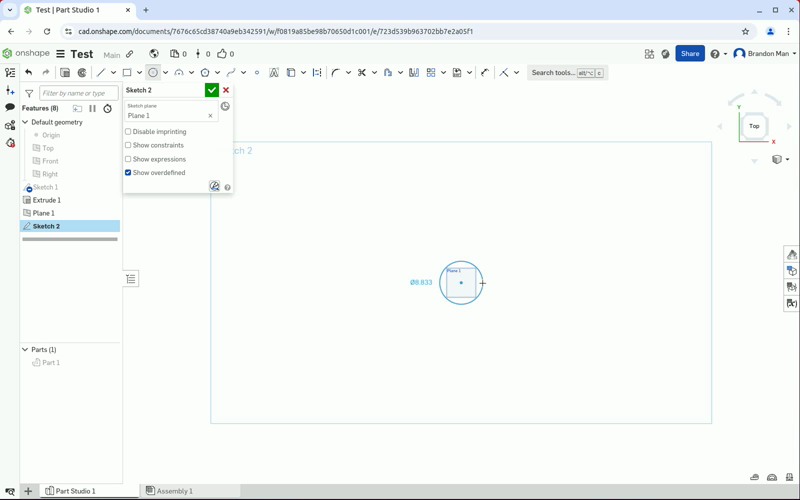
click(482, 282)
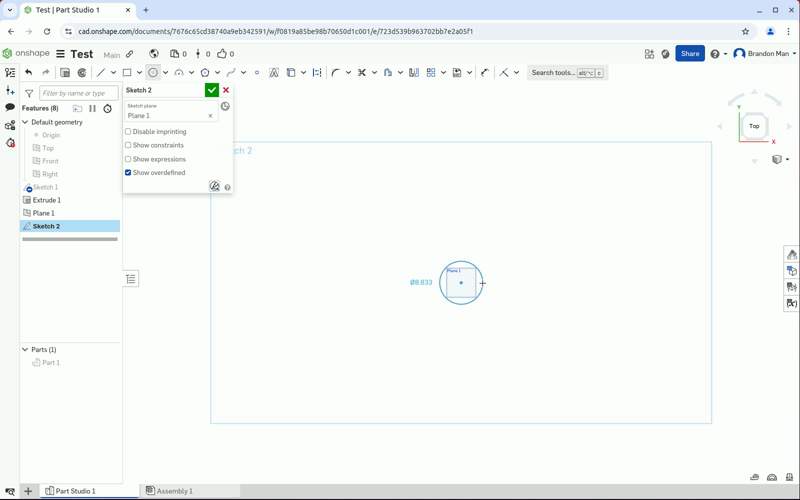
key(esc)
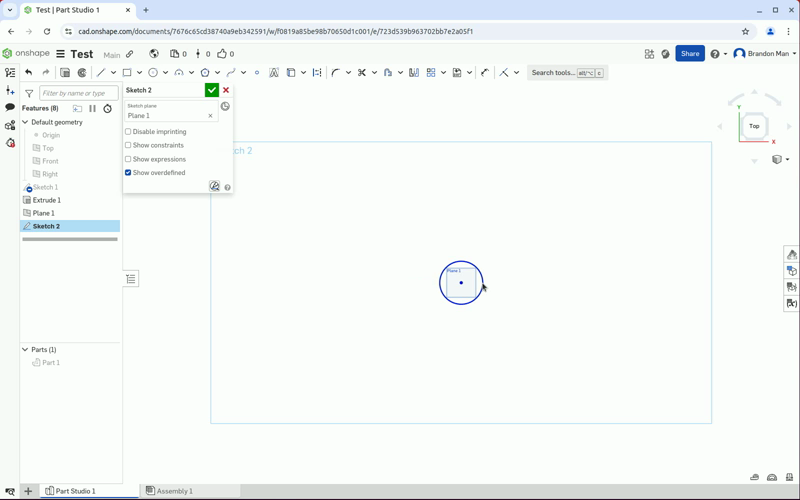
mouse_move(446, 274)
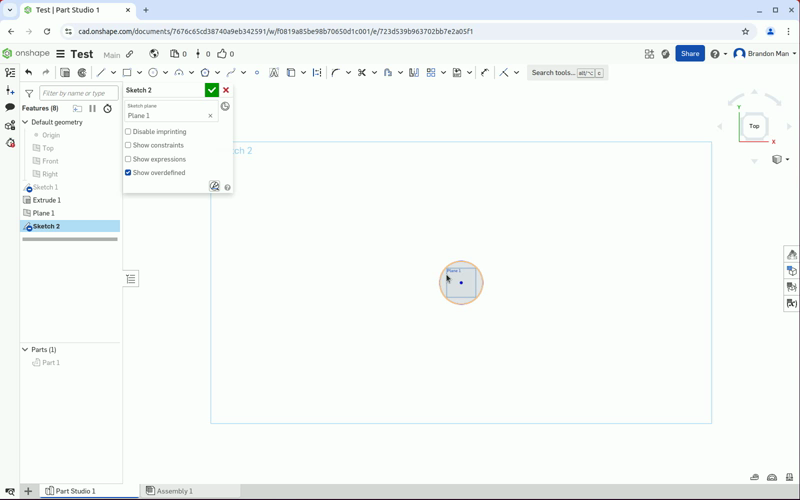
scroll(6)
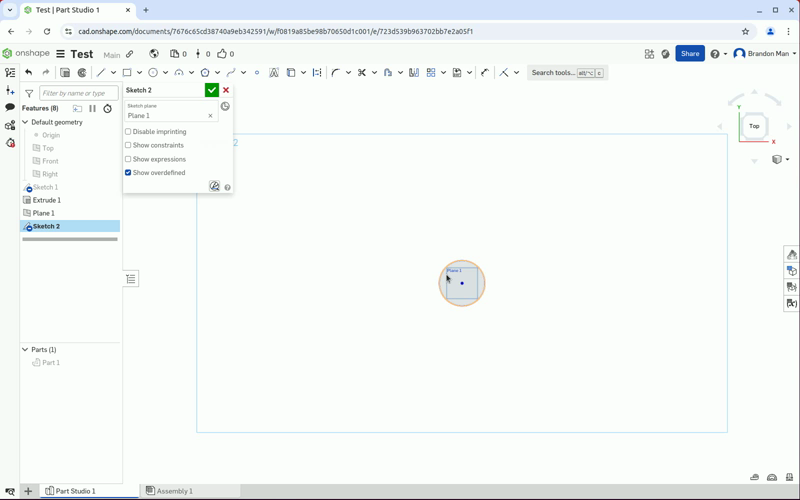
scroll(6)
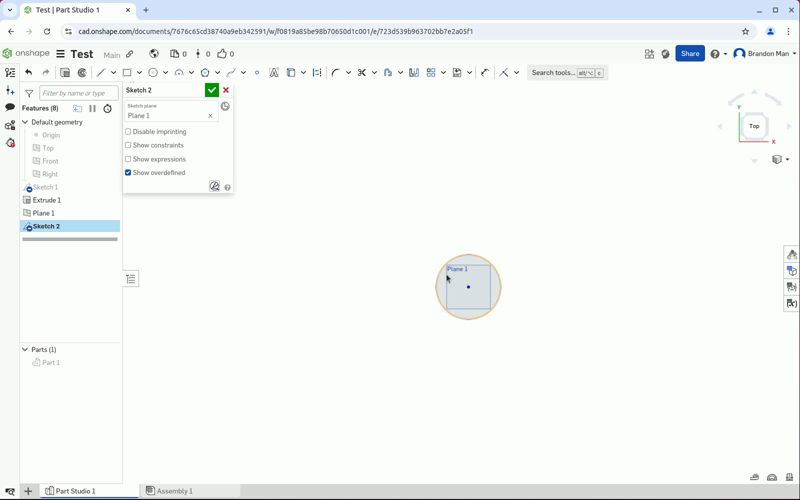
scroll(6)
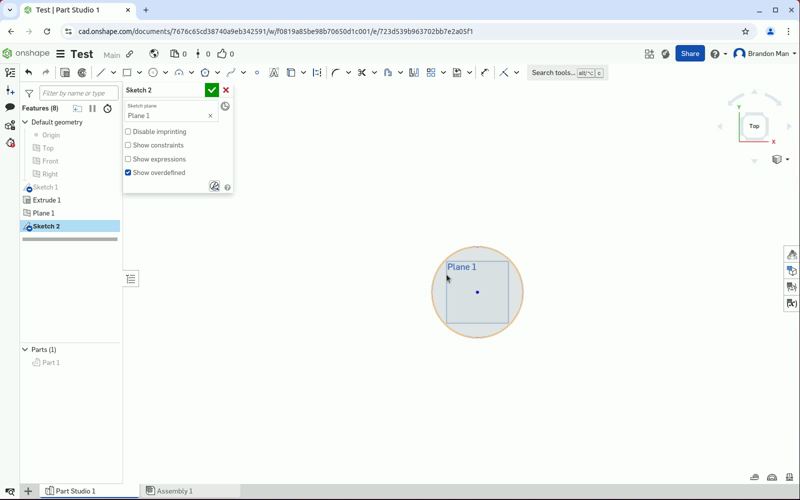
scroll(6)
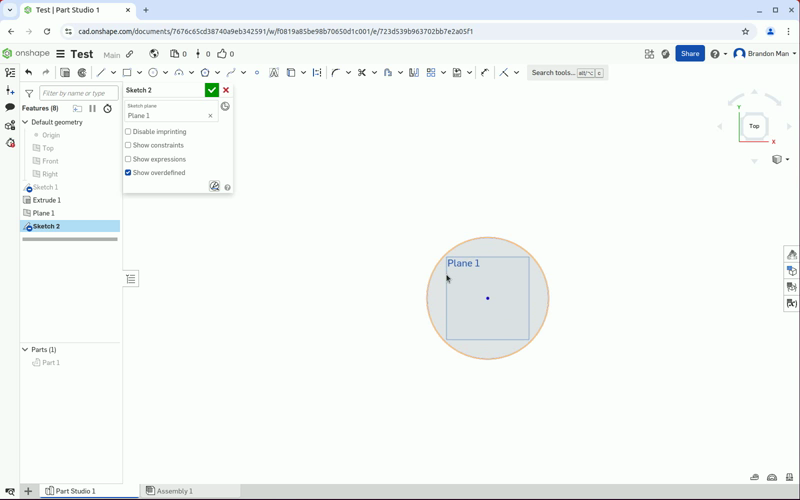
scroll(6)
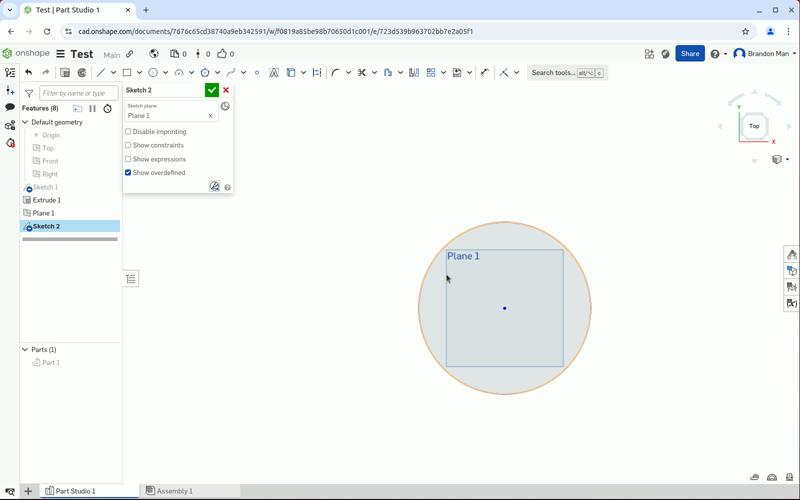
scroll(6)
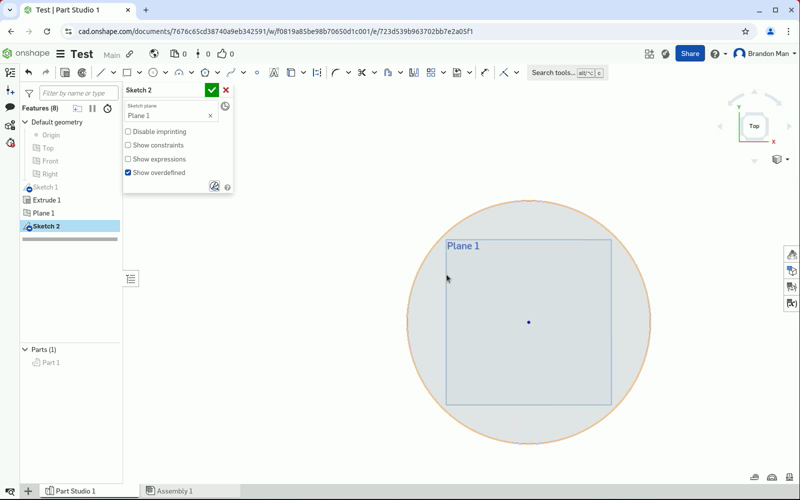
scroll(6)
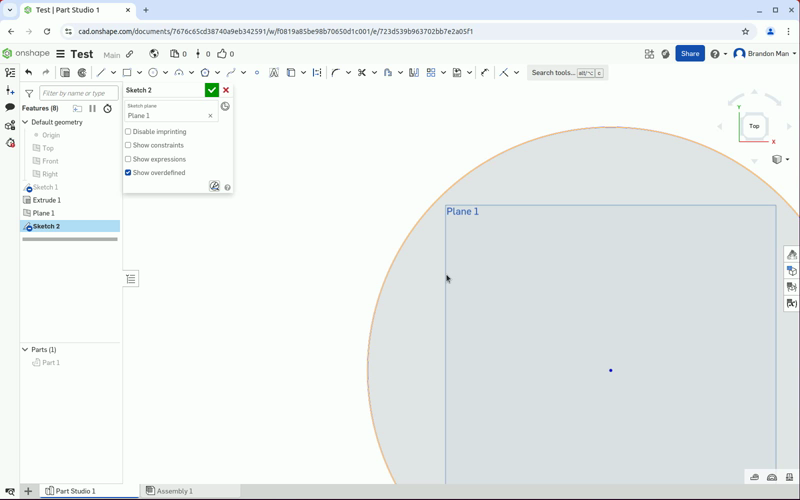
click(446, 274)
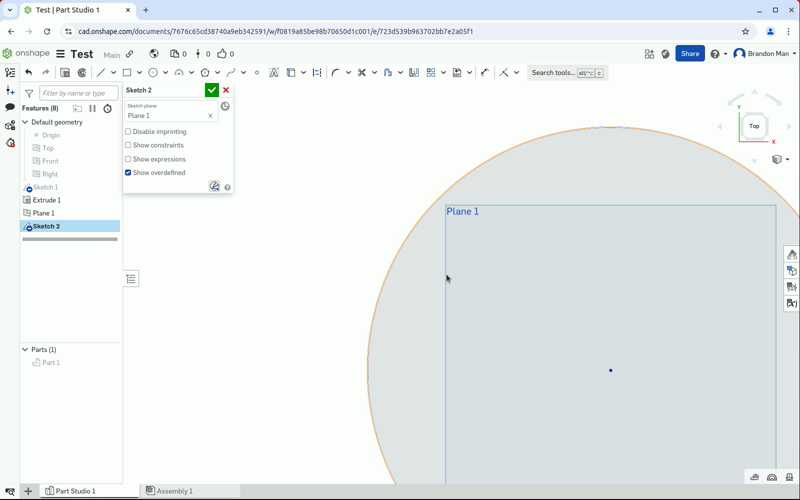
scroll(-6)
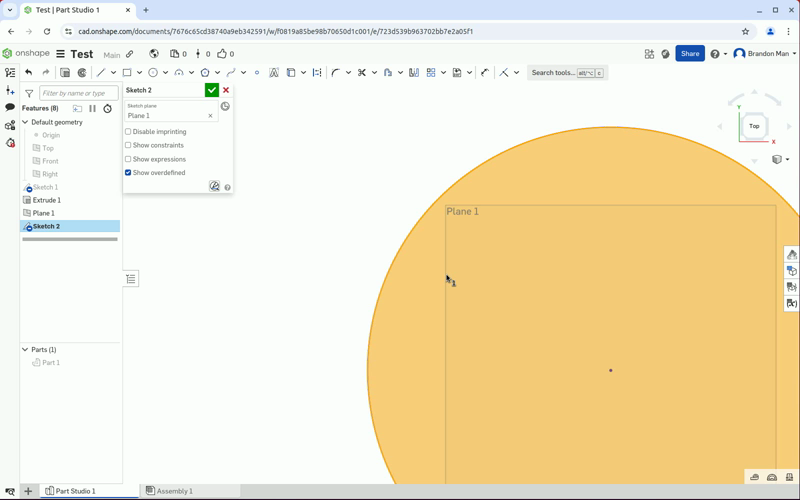
scroll(-6)
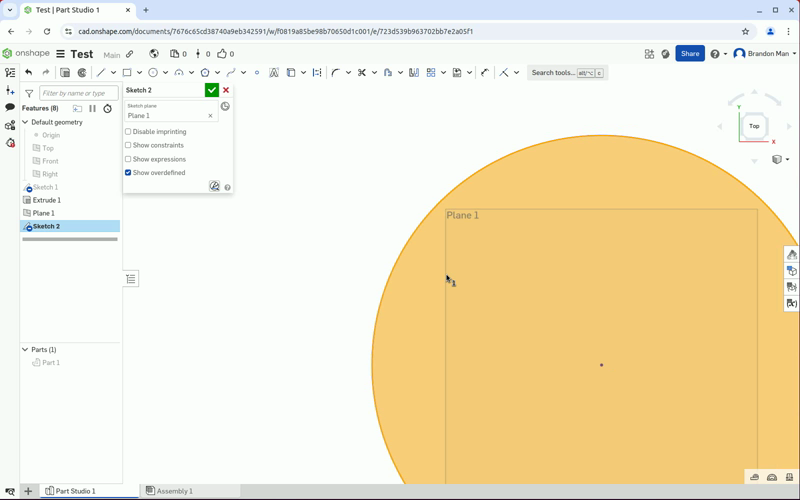
scroll(-6)
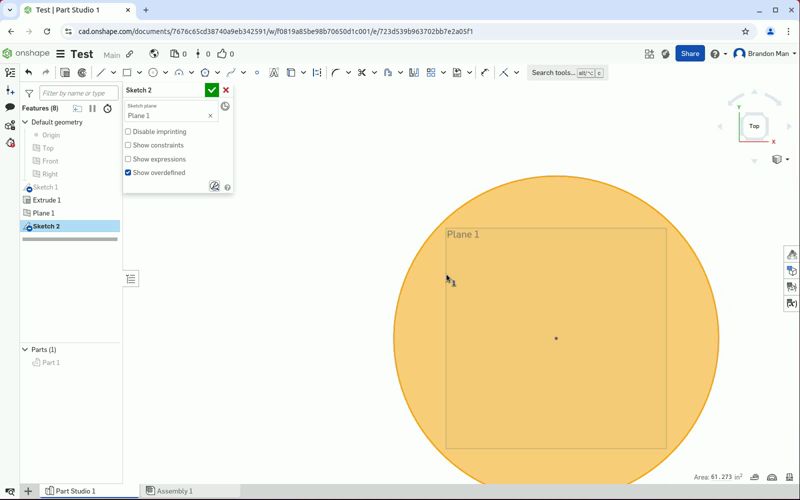
scroll(-6)
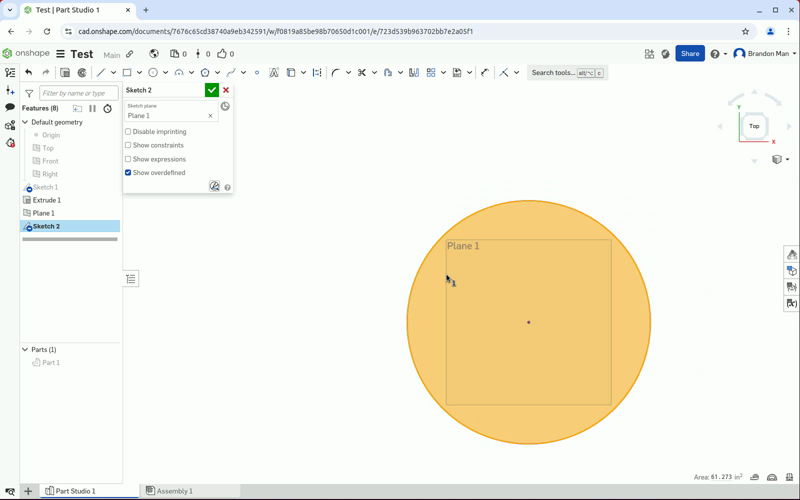
scroll(-6)
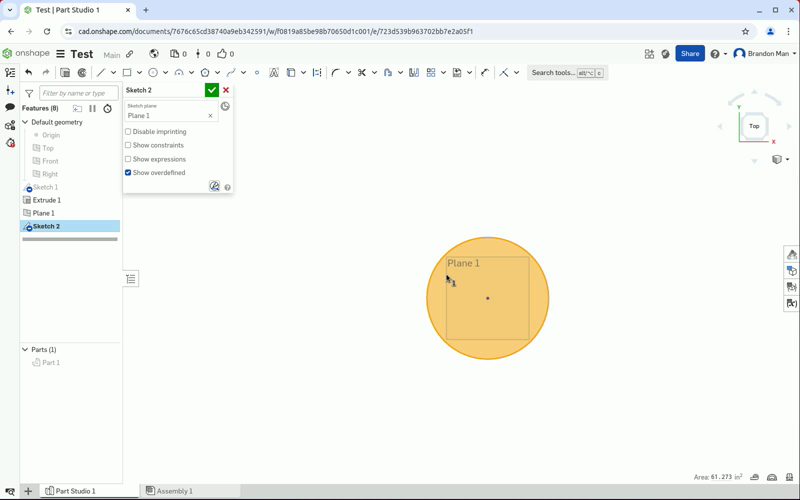
scroll(-6)
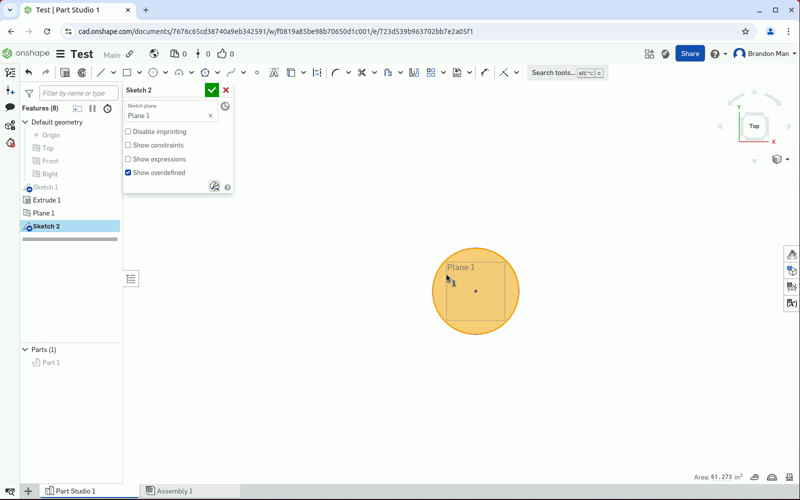
scroll(-6)
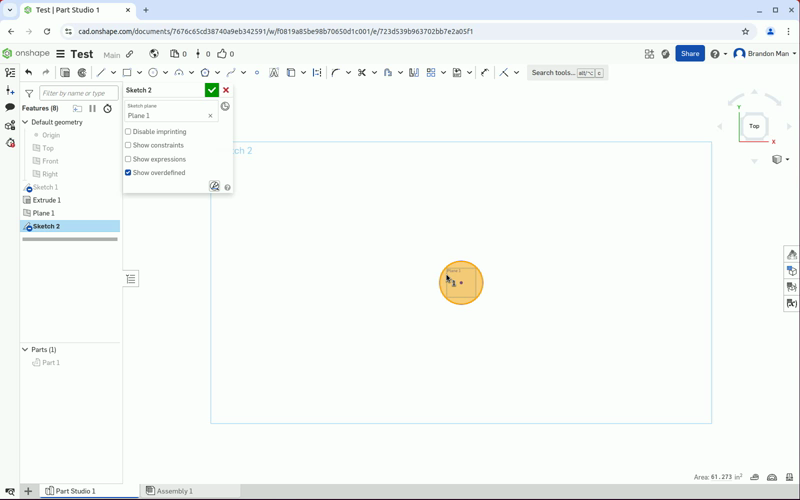
mouse_move(73, 352)
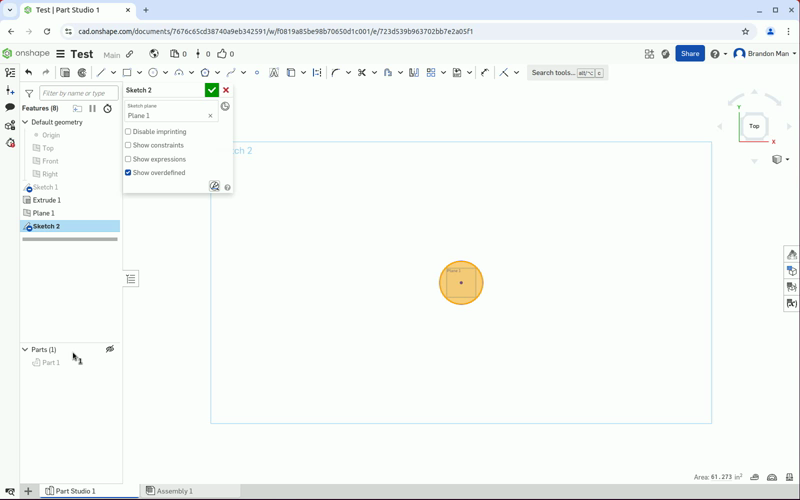
key(shift+y)
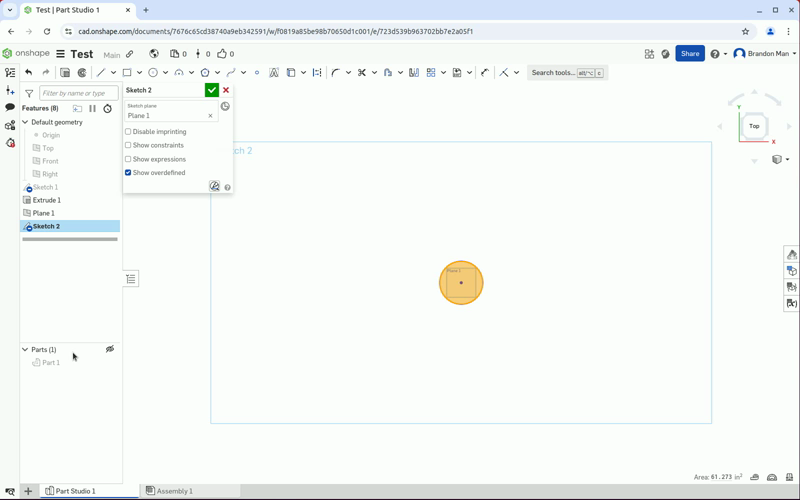
key(shift+e)
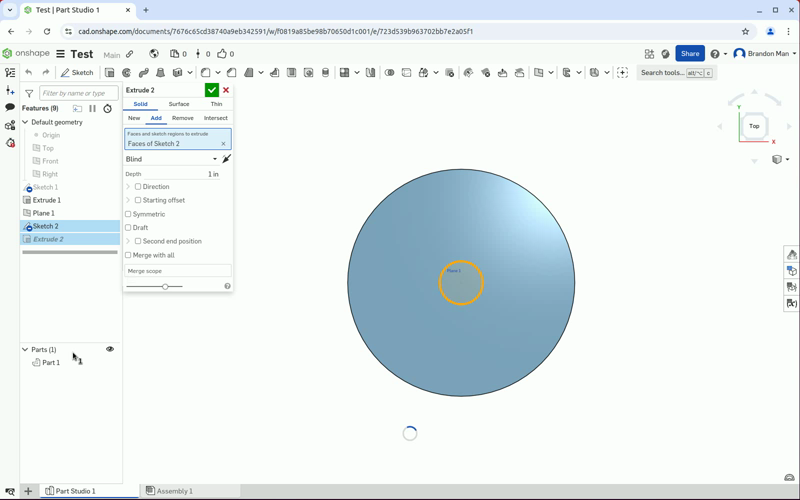
mouse_move(143, 106)
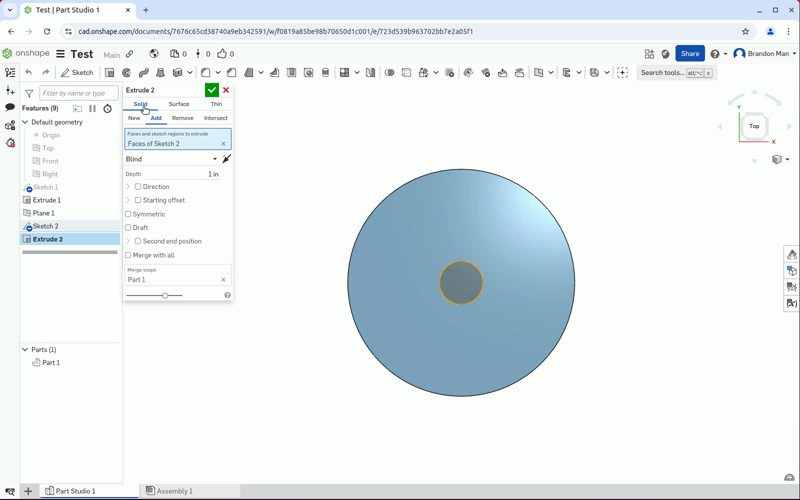
click(143, 106)
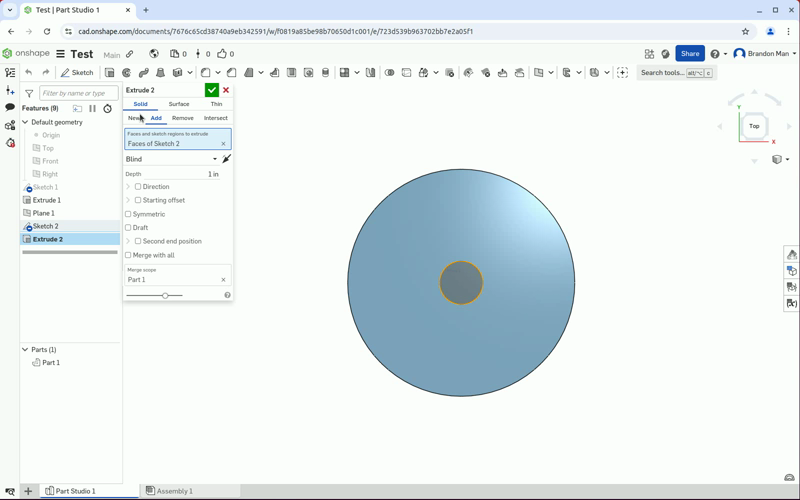
mouse_move(137, 120)
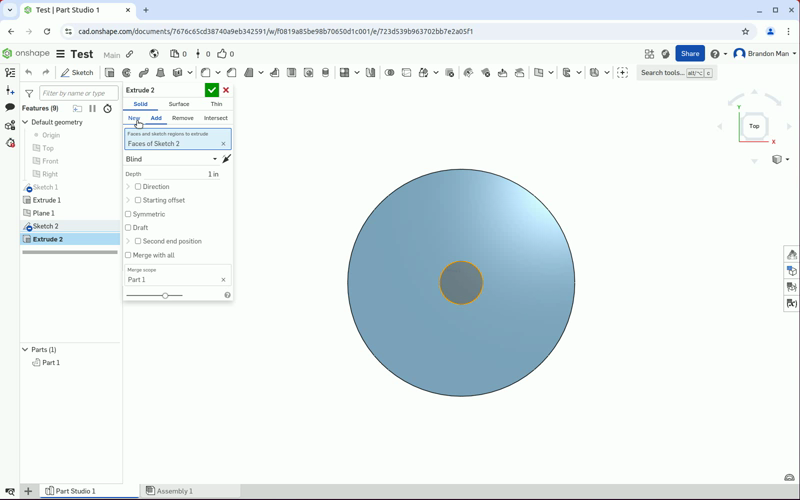
click(137, 120)
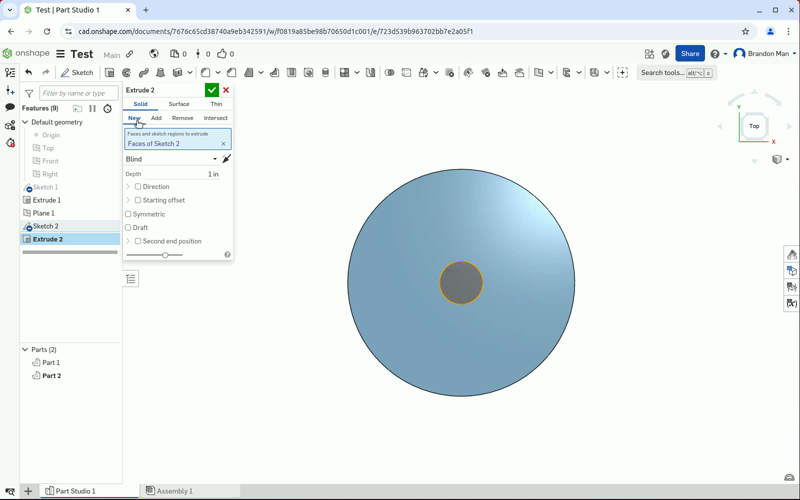
key(tab, 4)
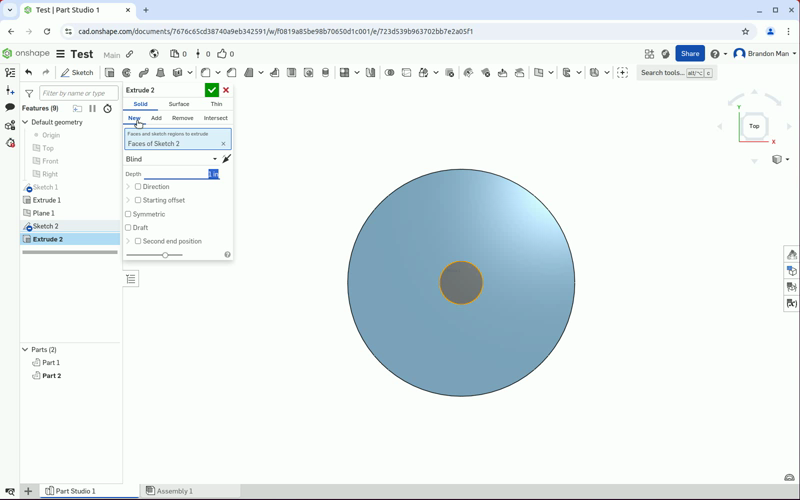
text(2.889)
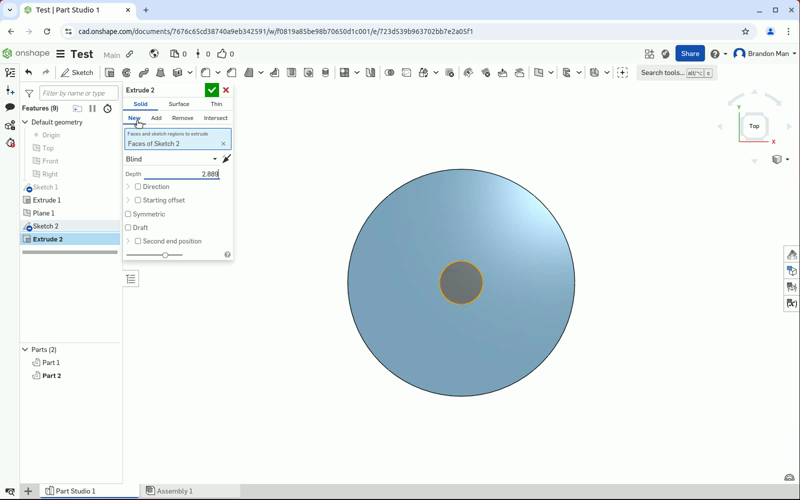
key(enter)
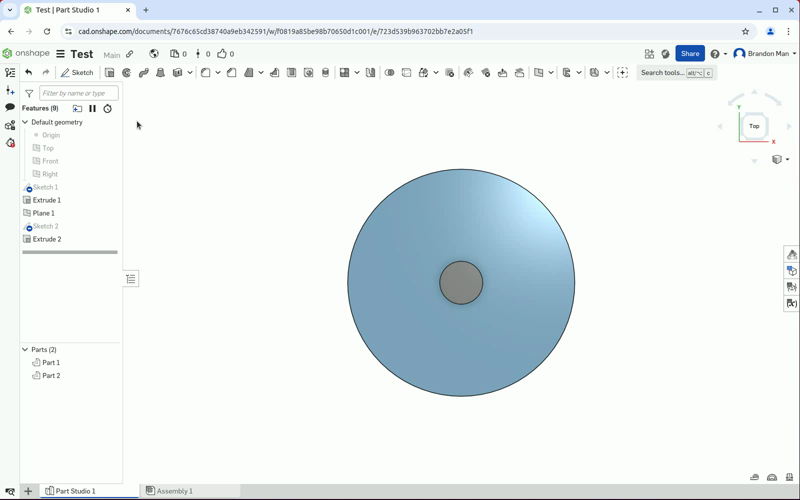
key(shift+h)
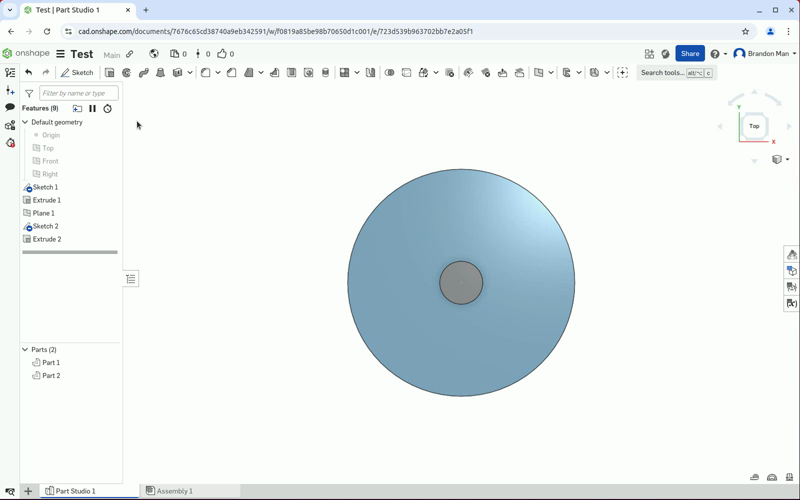
key(shift+h)
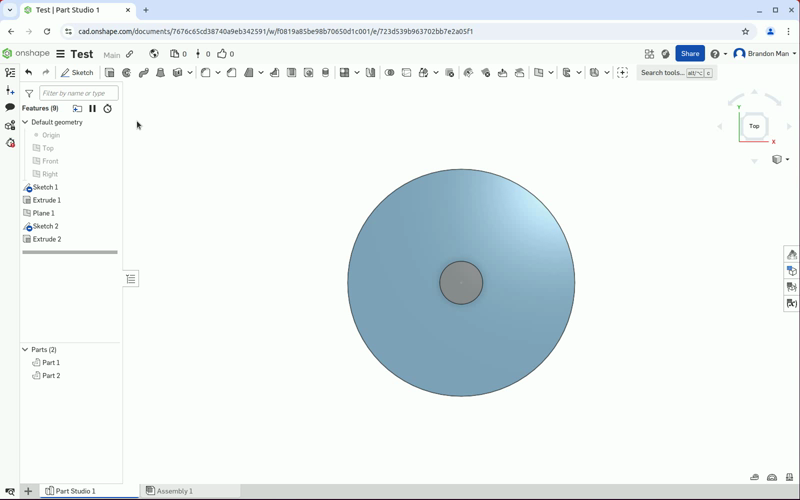
key(shift+7)
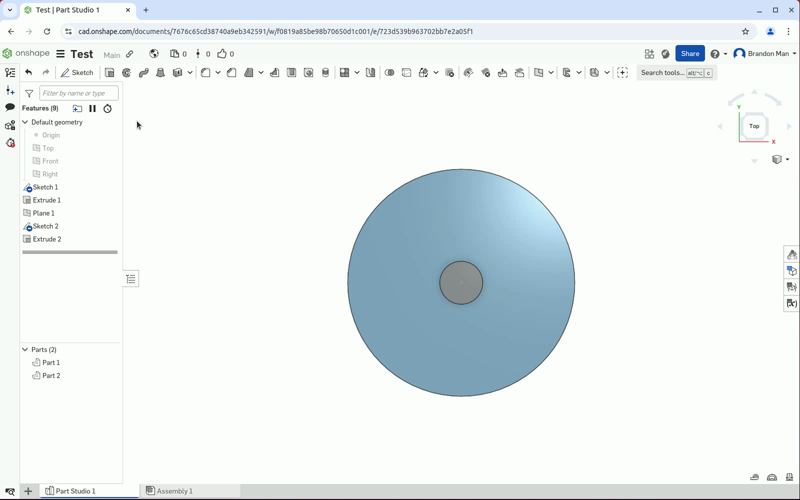
key(up, 3)
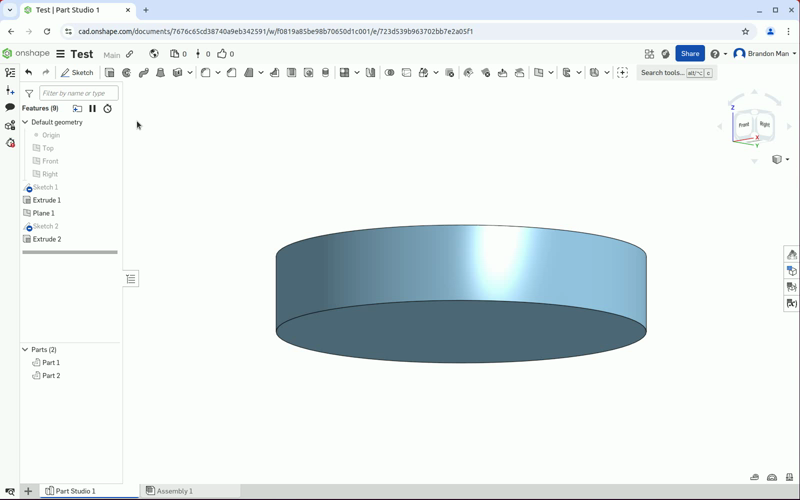
key(left, 3)
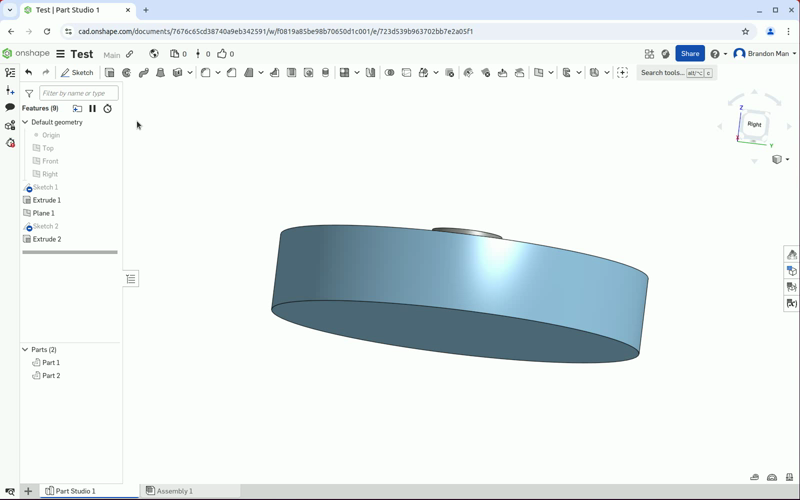
key(right, 3)
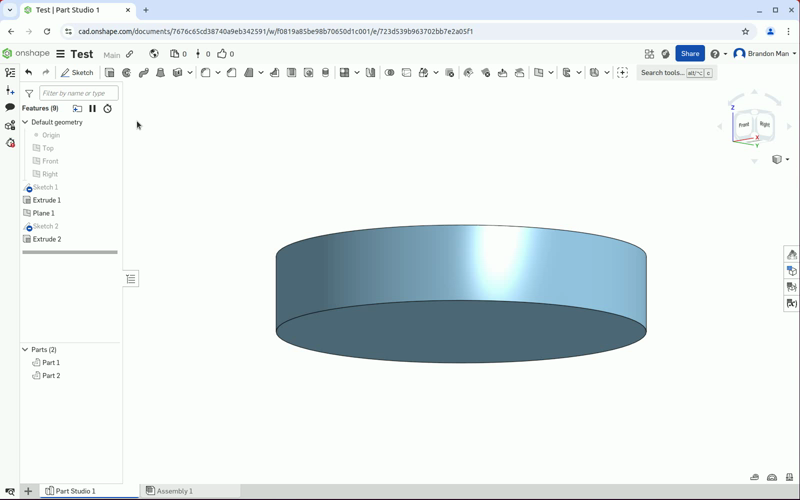
key(down, 3)
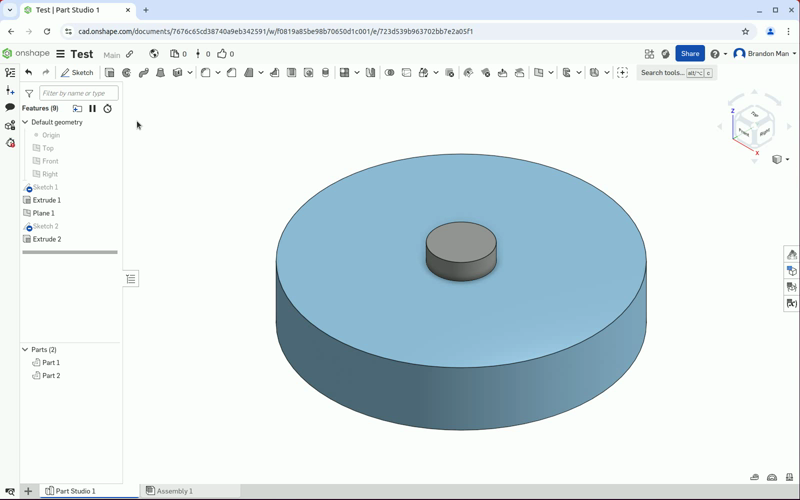
mouse_move(73, 189)
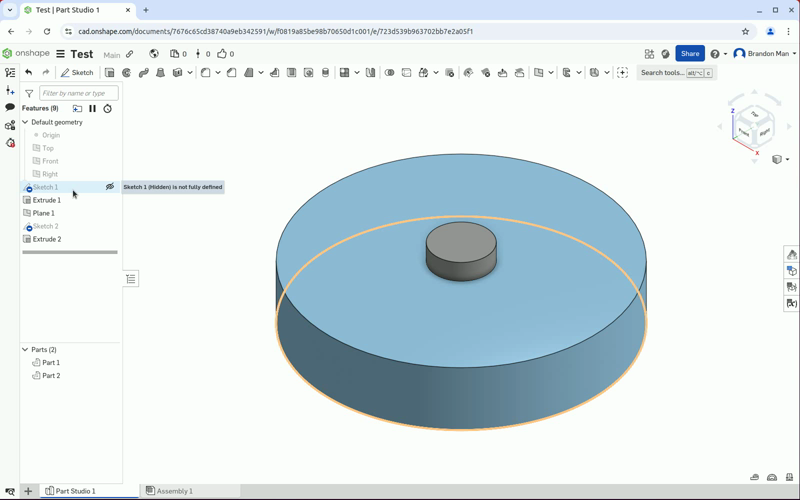
click(73, 189)